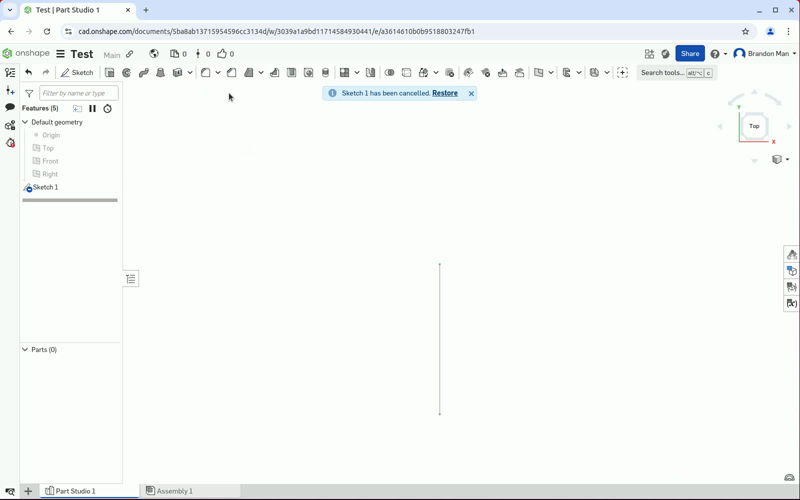
key(shift+h)
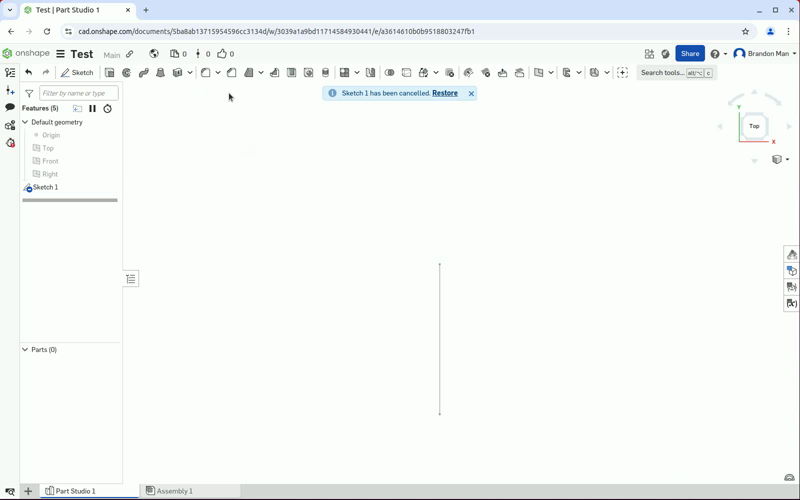
key(shift+s)
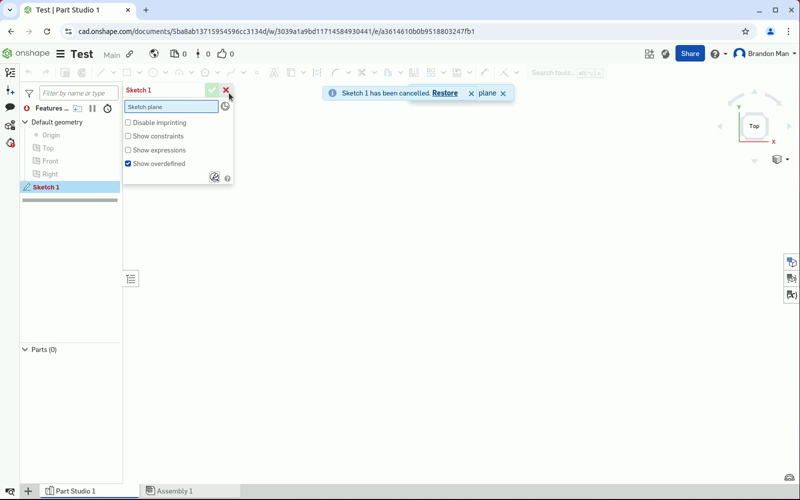
mouse_move(73, 150)
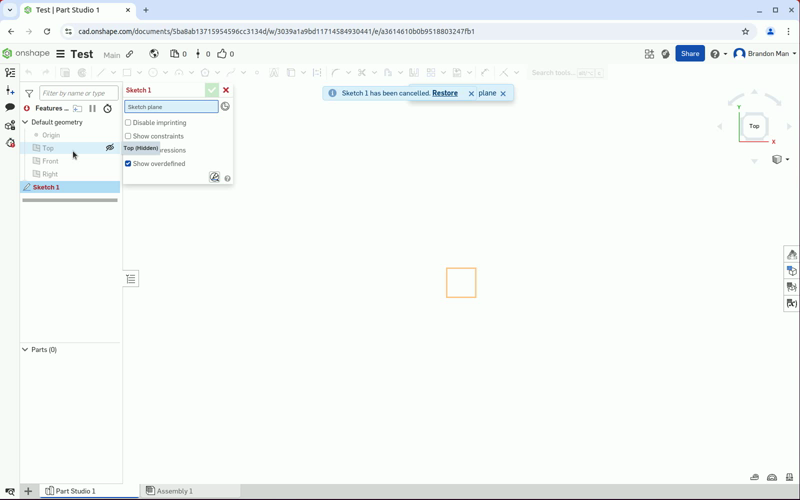
click(73, 150)
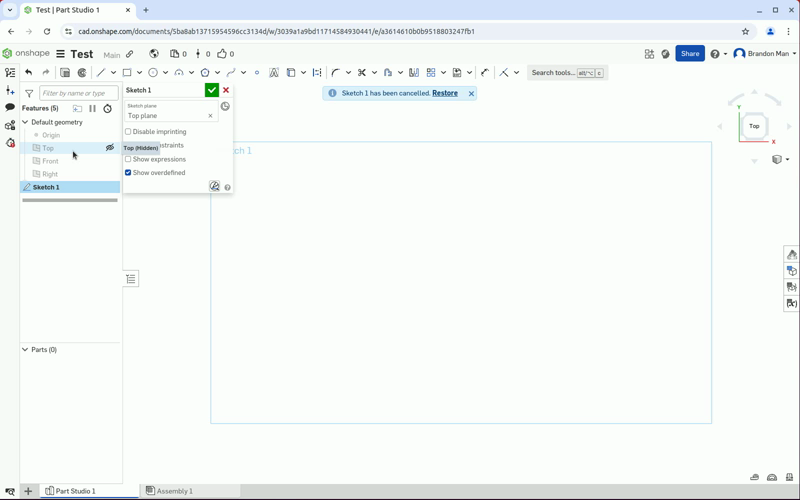
mouse_move(73, 352)
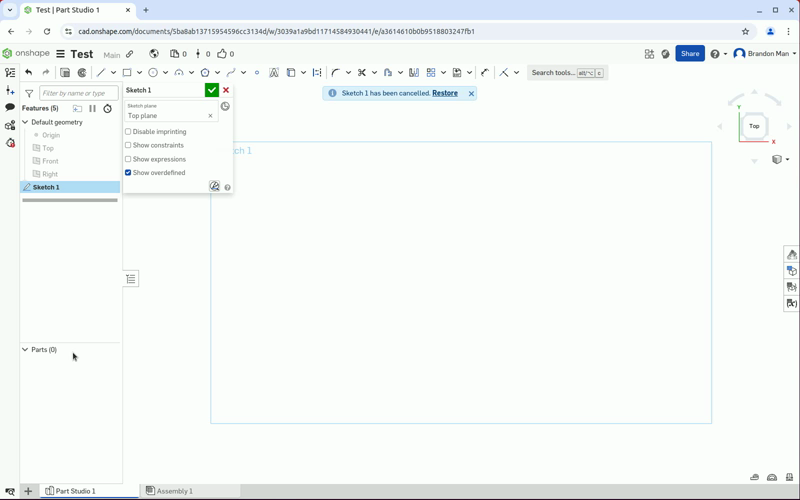
key(y)
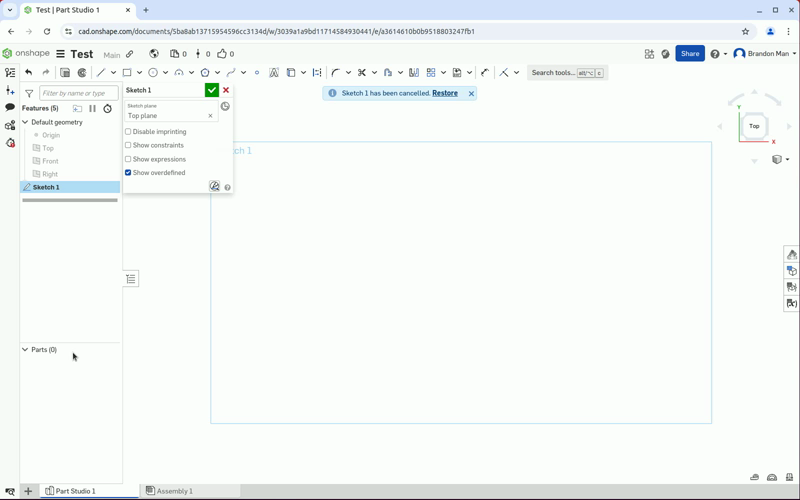
key(c)
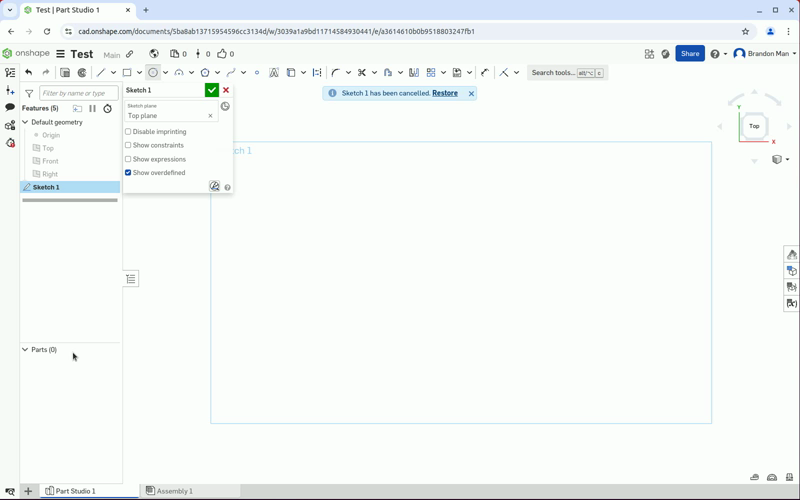
key_down(shift)
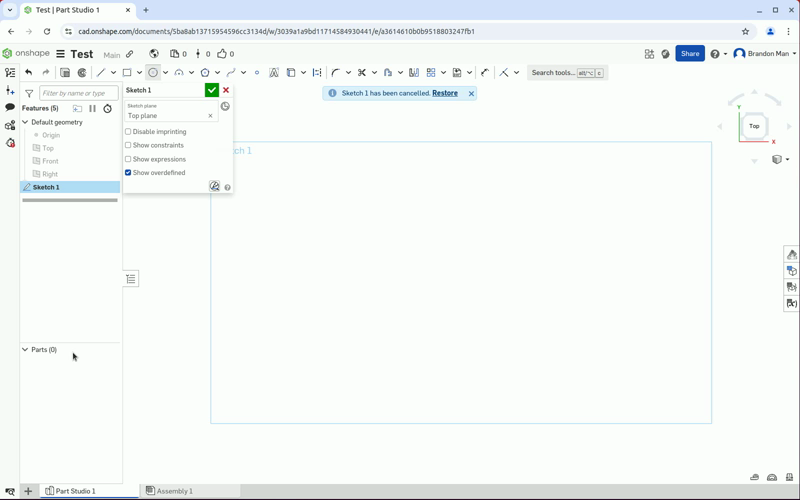
mouse_move(461, 282)
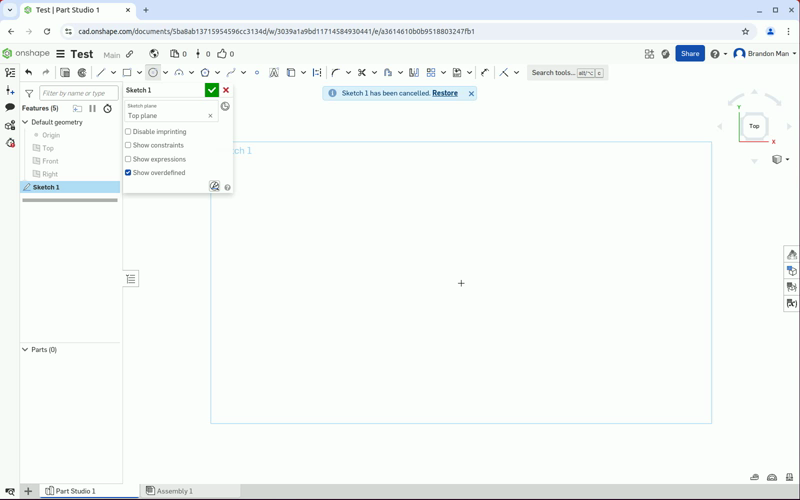
click(461, 282)
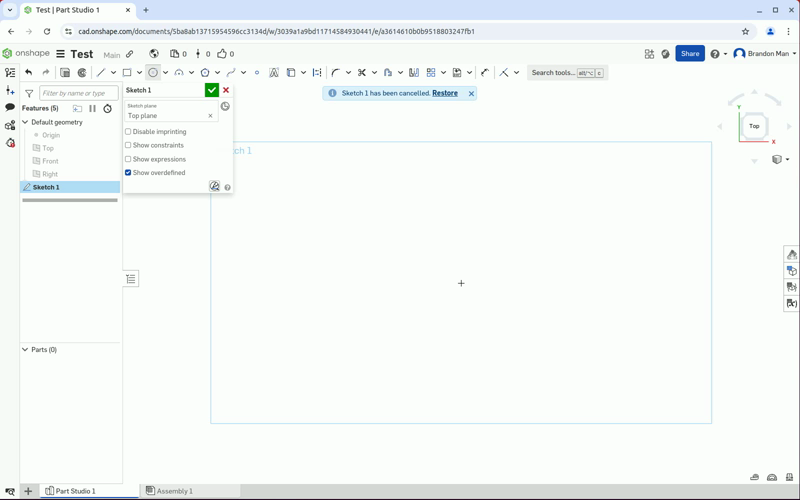
key_up(shift)
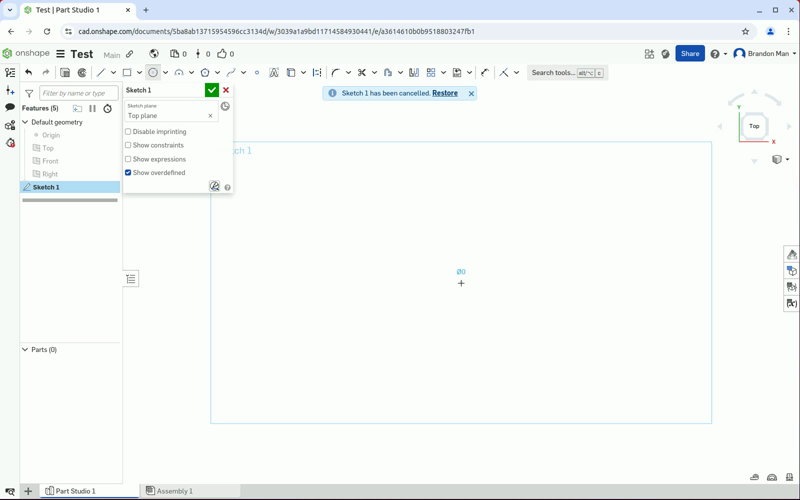
mouse_move(490, 282)
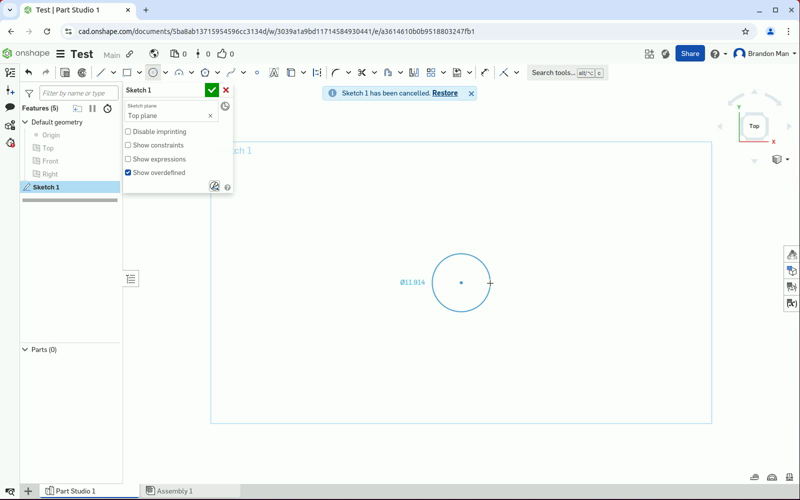
click(490, 282)
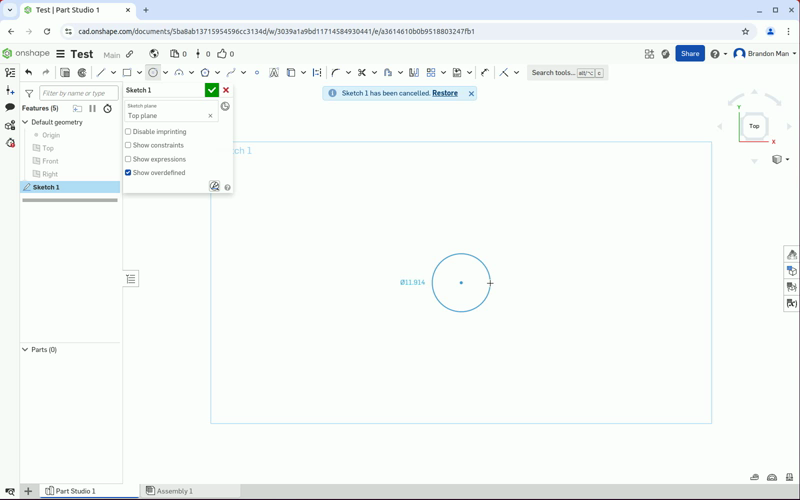
key(esc)
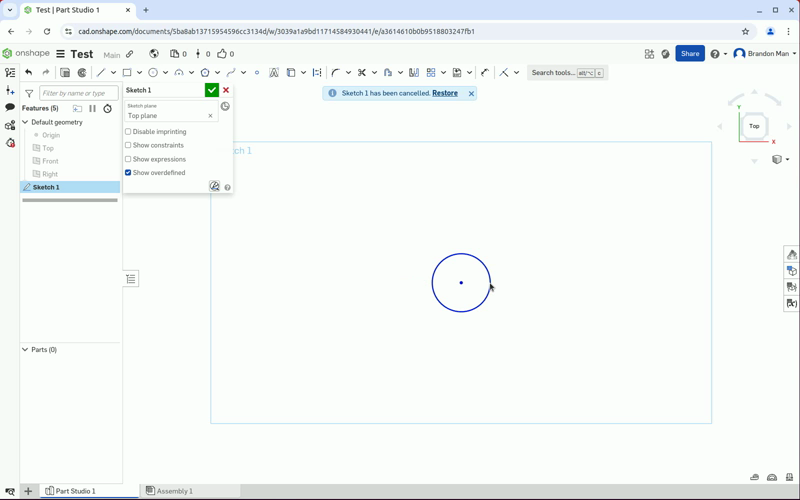
mouse_move(473, 262)
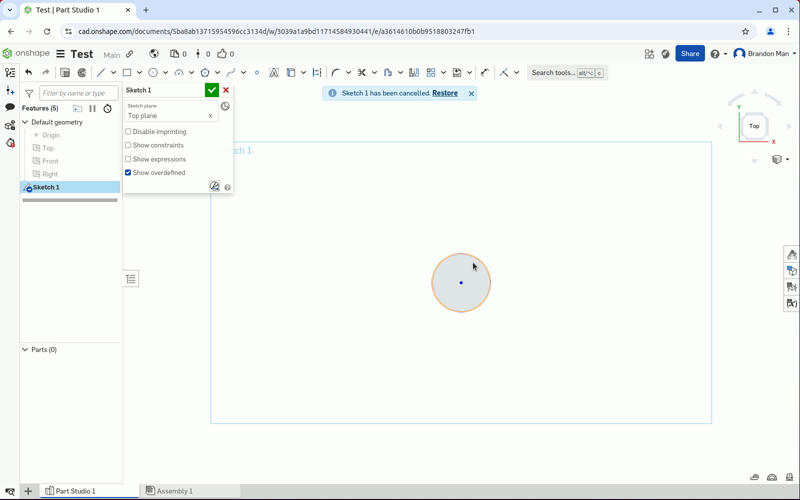
click(473, 262)
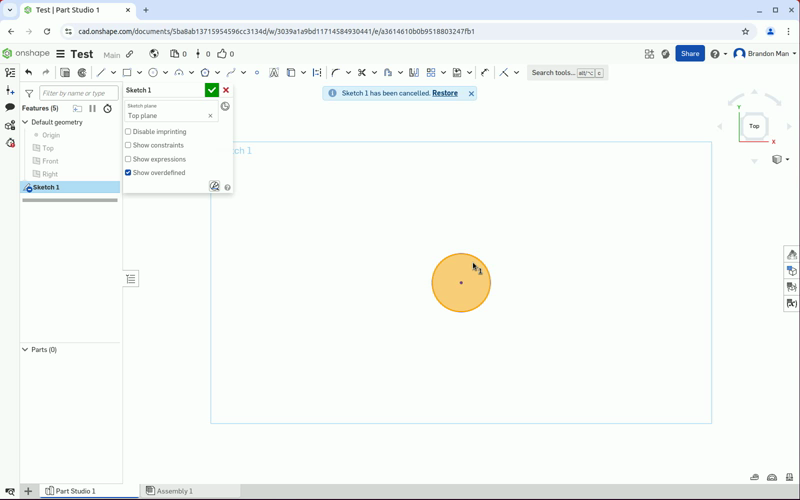
mouse_move(73, 352)
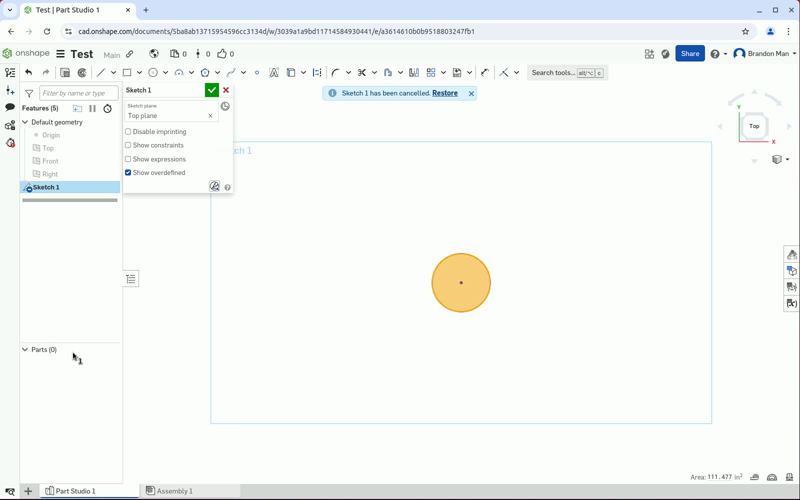
key(shift+y)
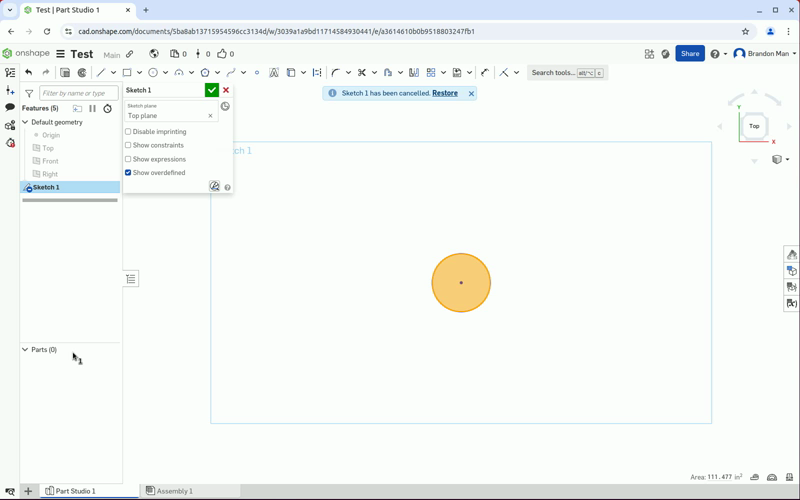
key(shift+e)
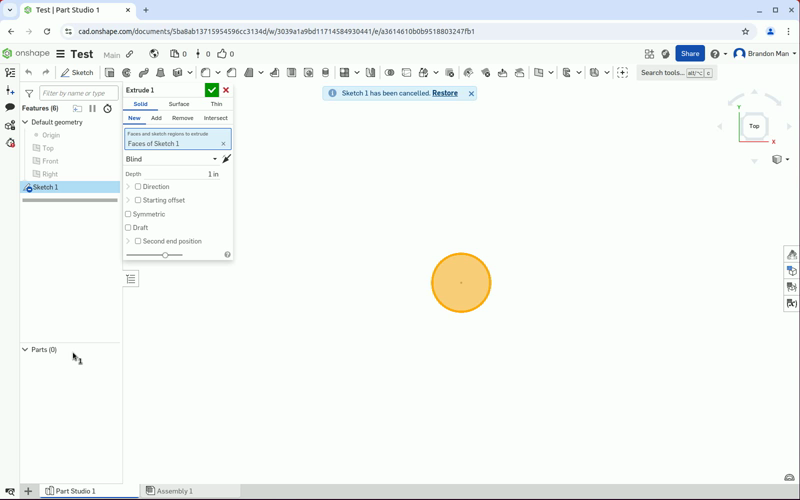
mouse_move(143, 106)
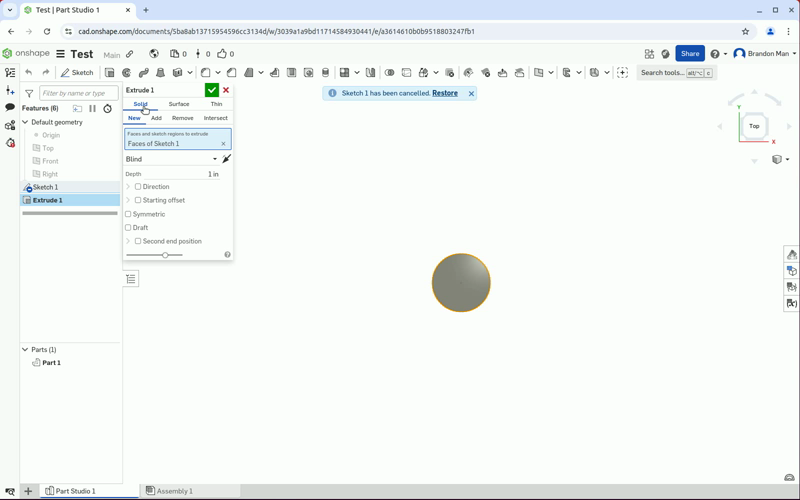
click(143, 106)
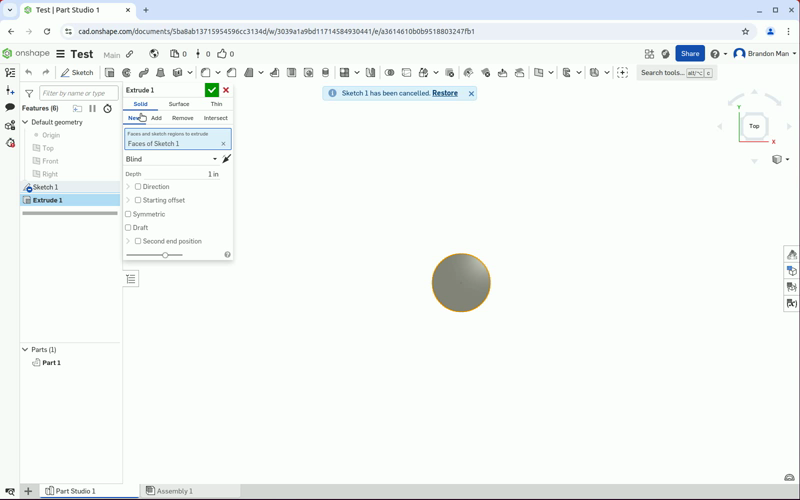
mouse_move(137, 120)
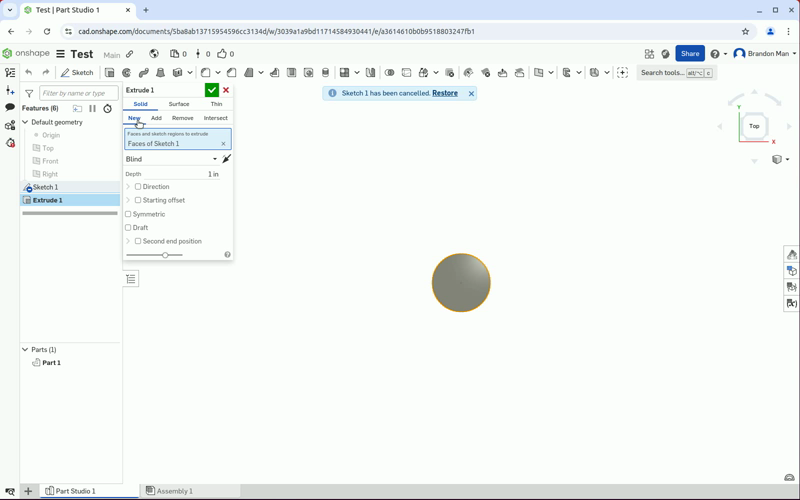
click(137, 120)
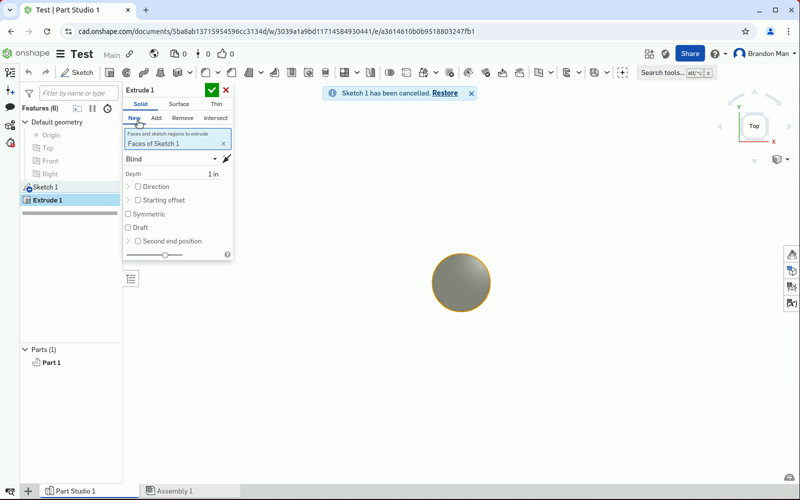
key(tab, 4)
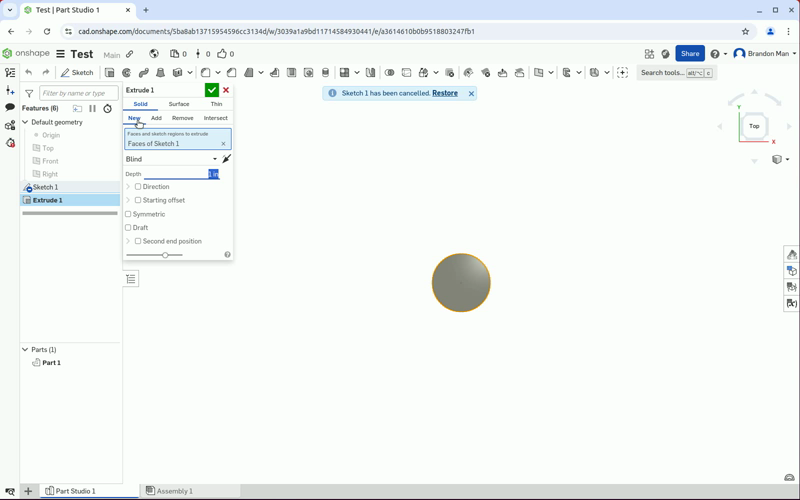
text(14.683)
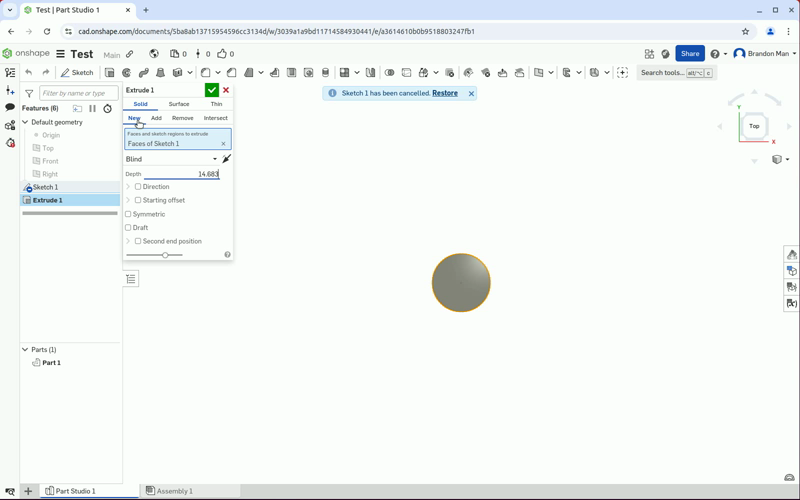
key(enter)
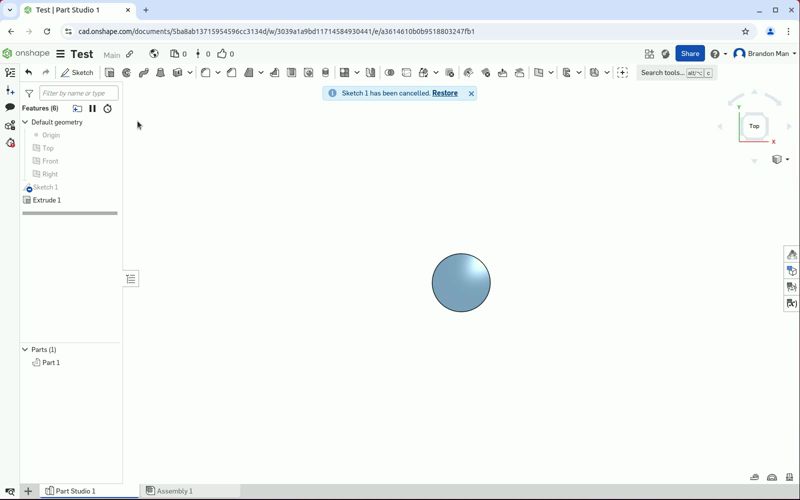
key(shift+h)
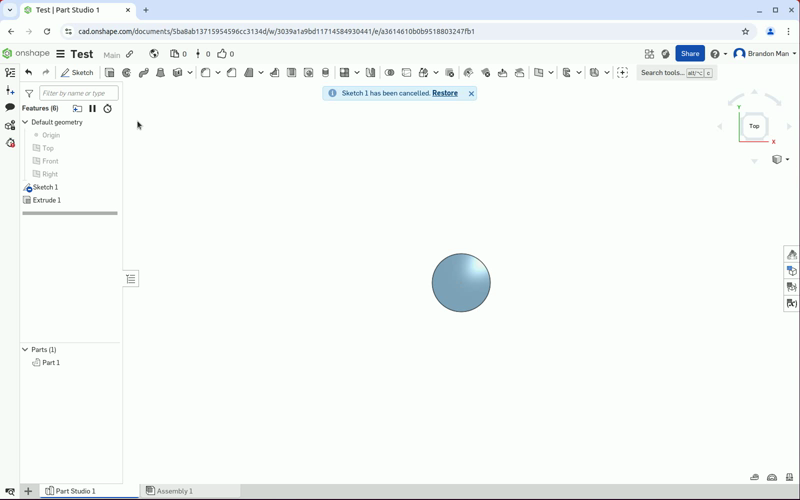
key(shift+h)
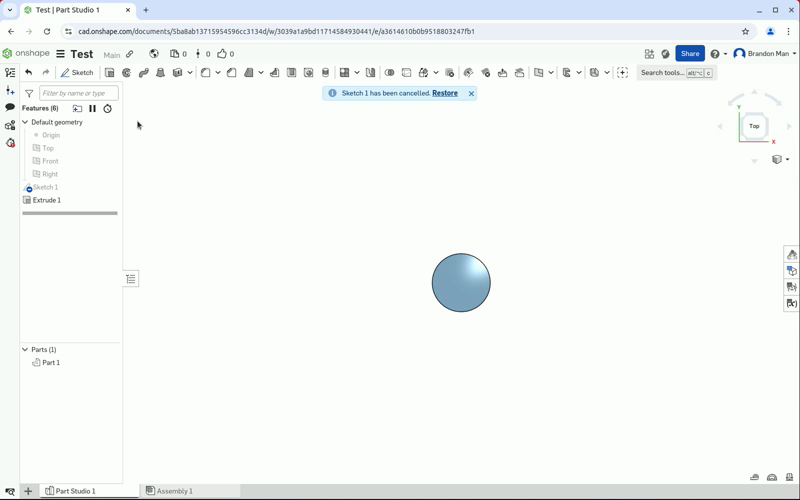
mouse_move(73, 189)
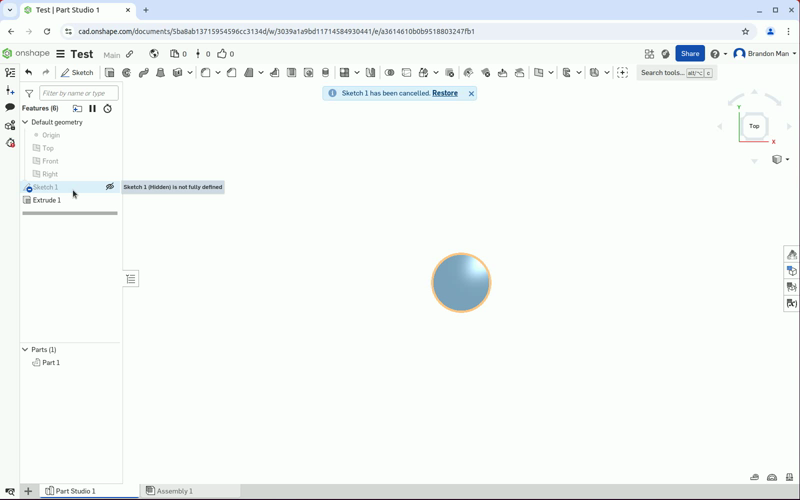
click(73, 189)
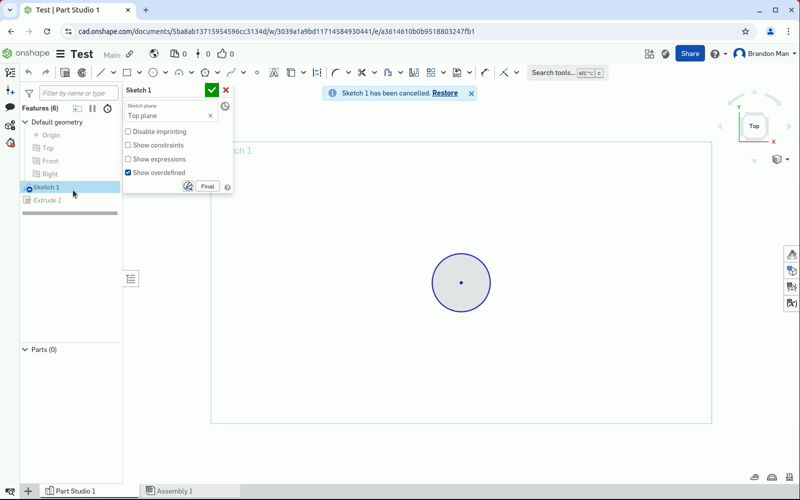
mouse_move(229, 92)
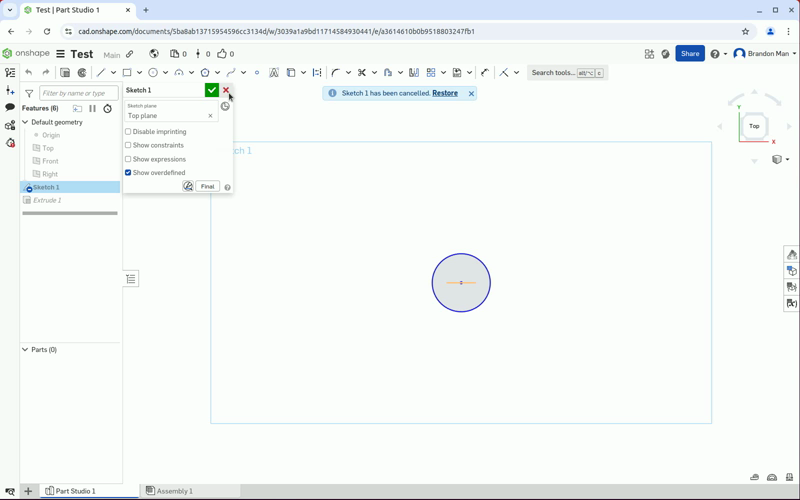
click(229, 92)
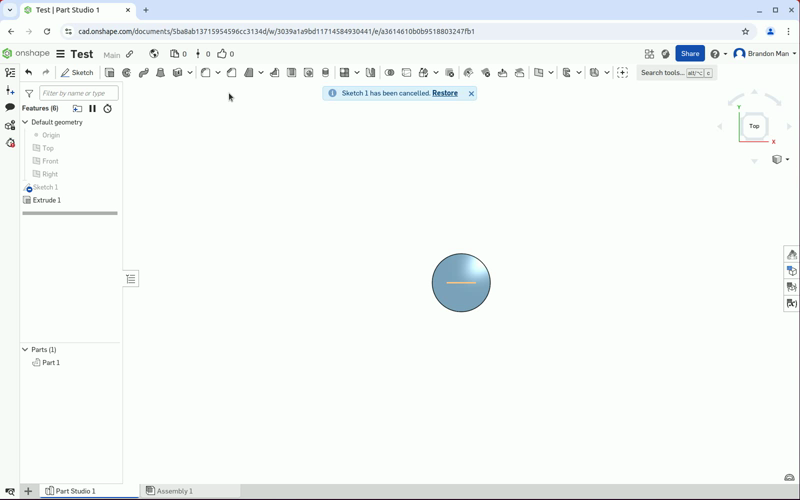
mouse_move(541, 75)
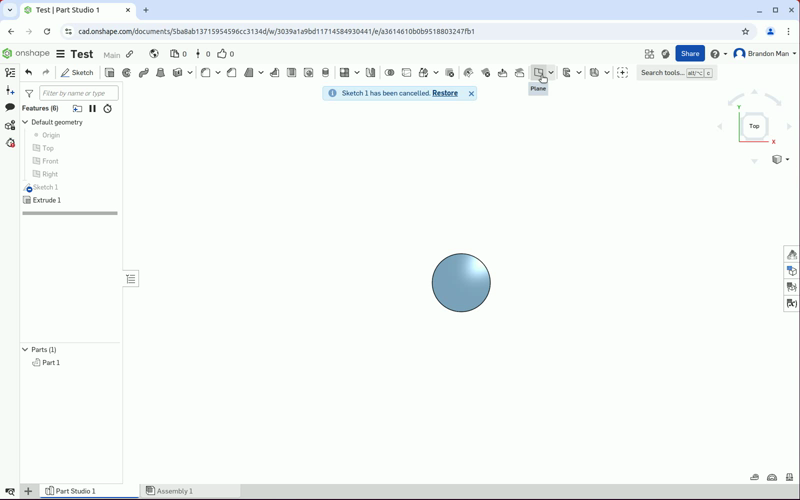
click(541, 75)
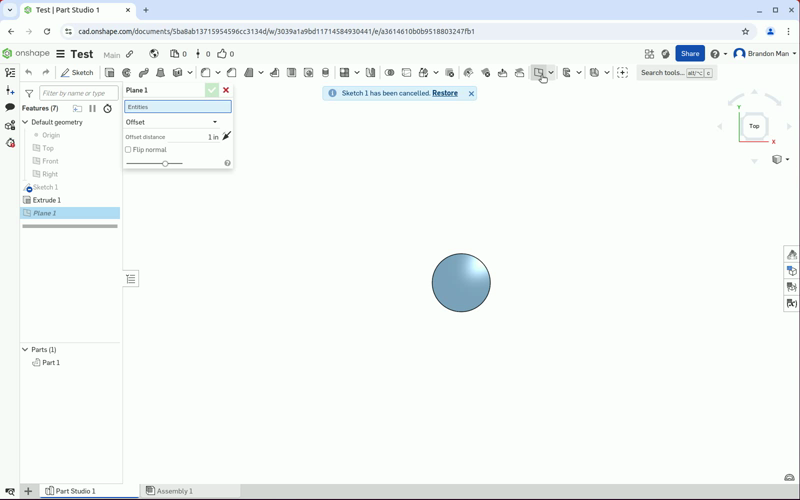
mouse_move(73, 150)
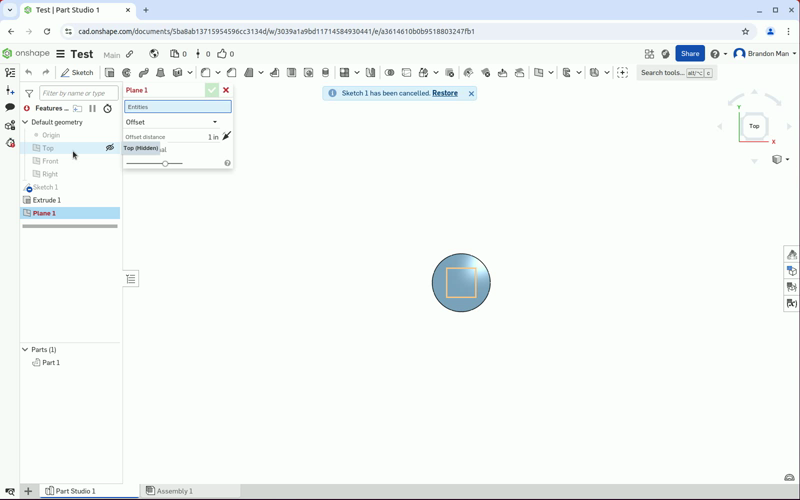
click(73, 150)
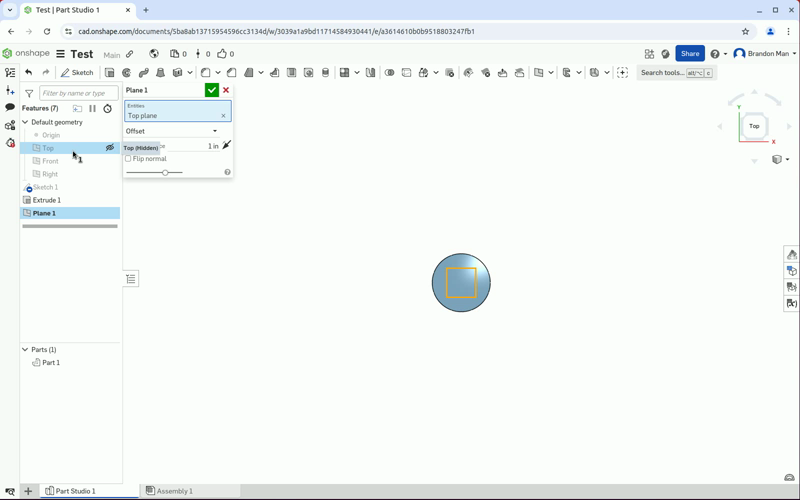
key(tab, 2)
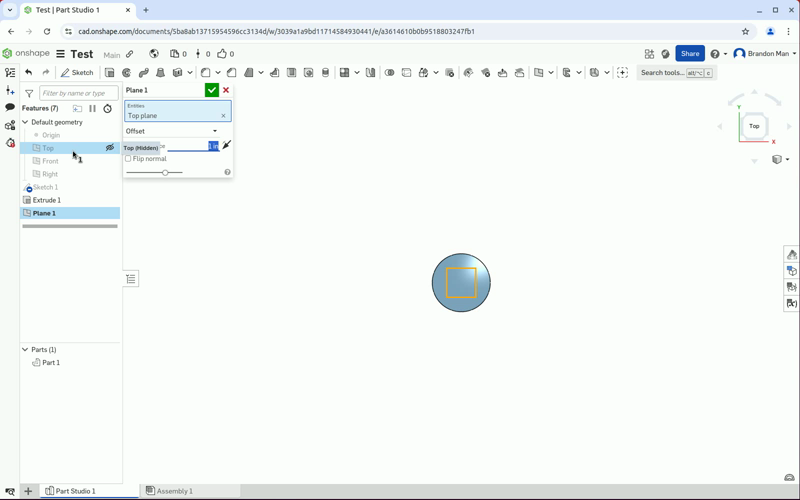
text(14.697)
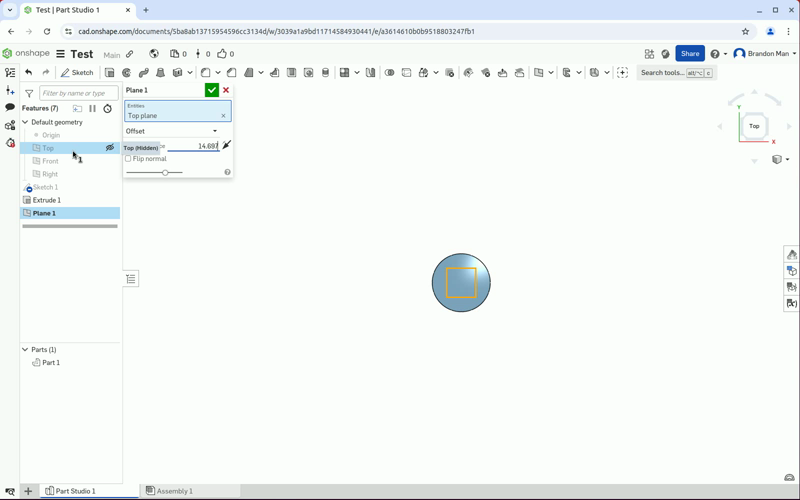
key(enter, 2)
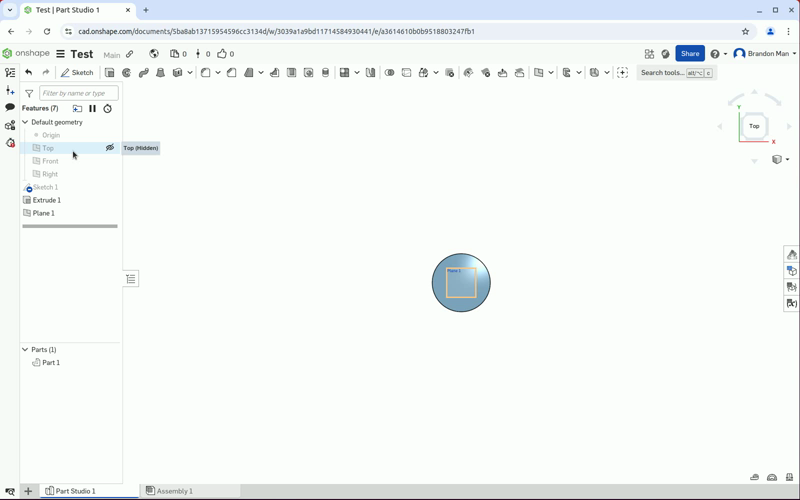
key(shift+s)
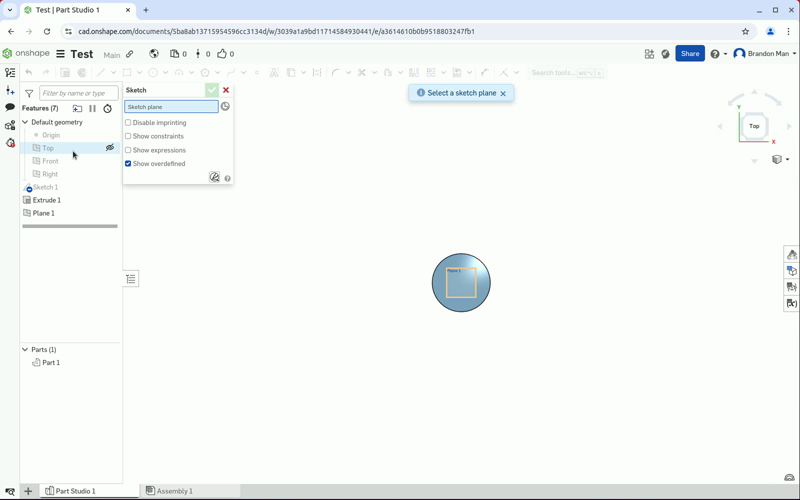
mouse_move(73, 215)
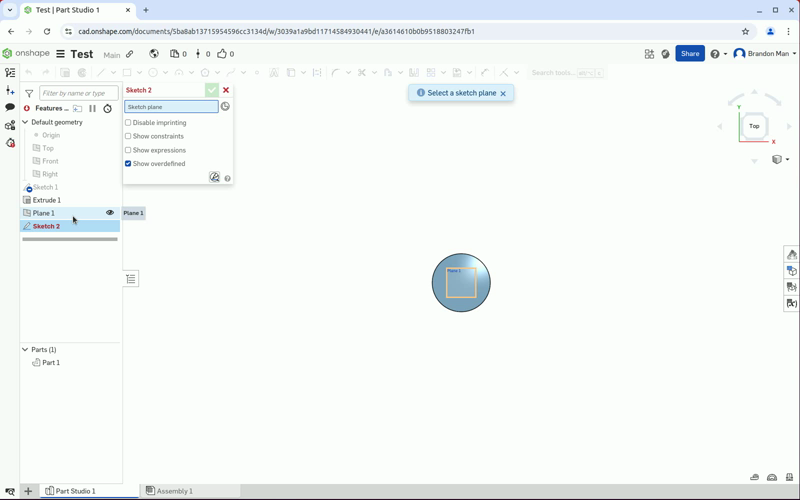
click(73, 215)
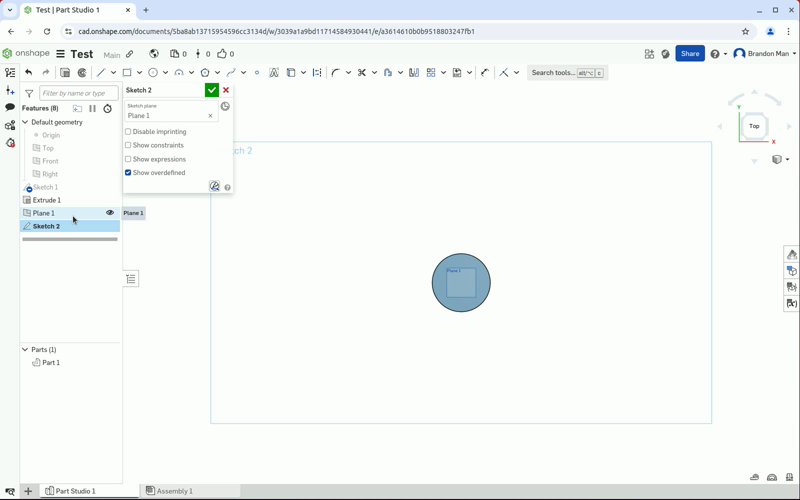
mouse_move(73, 352)
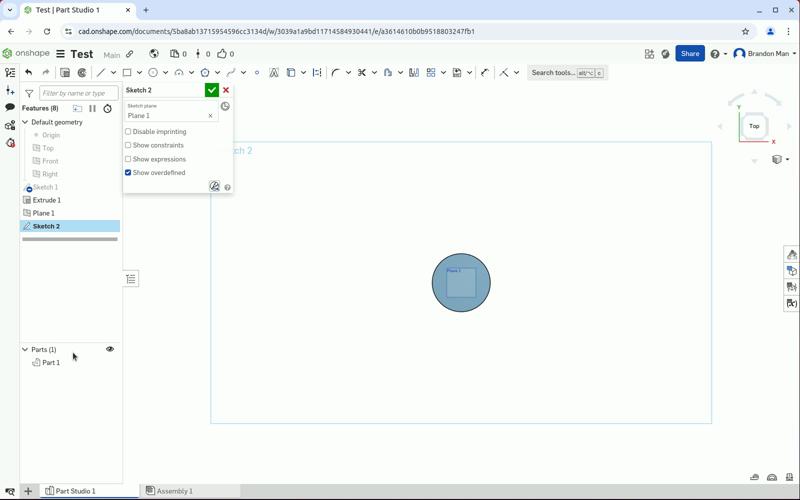
key(y)
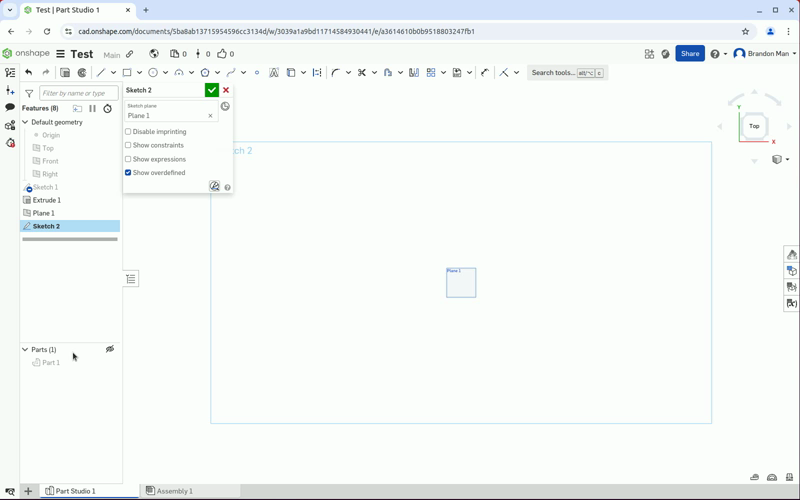
key(c)
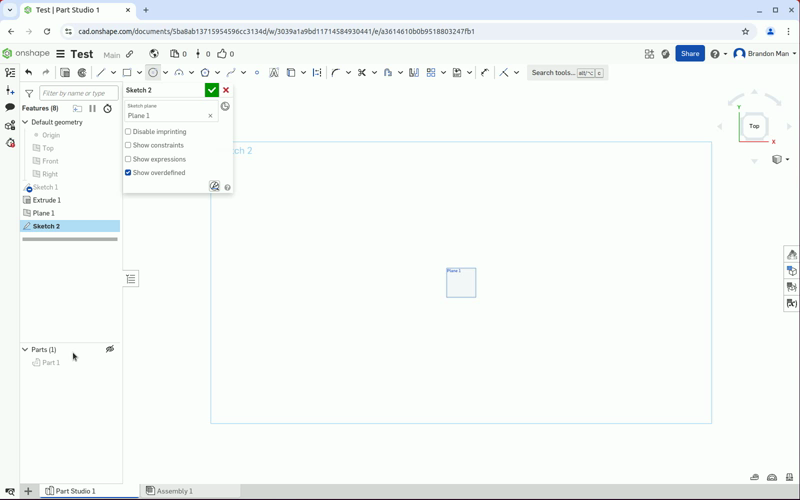
key_down(shift)
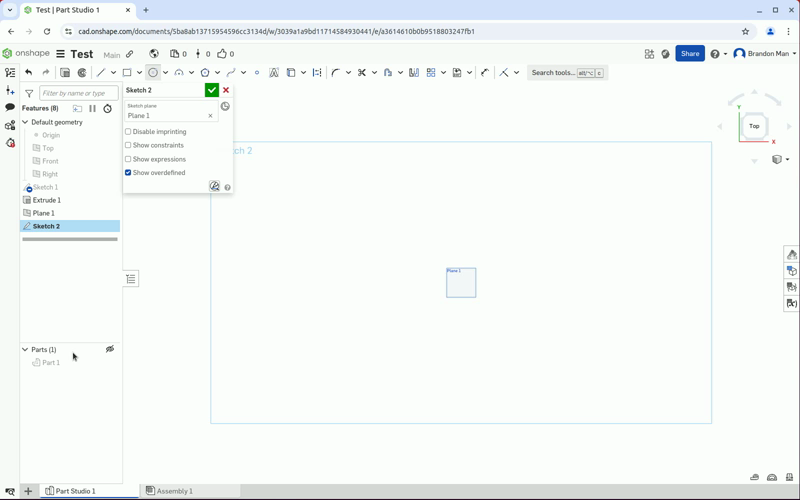
mouse_move(461, 282)
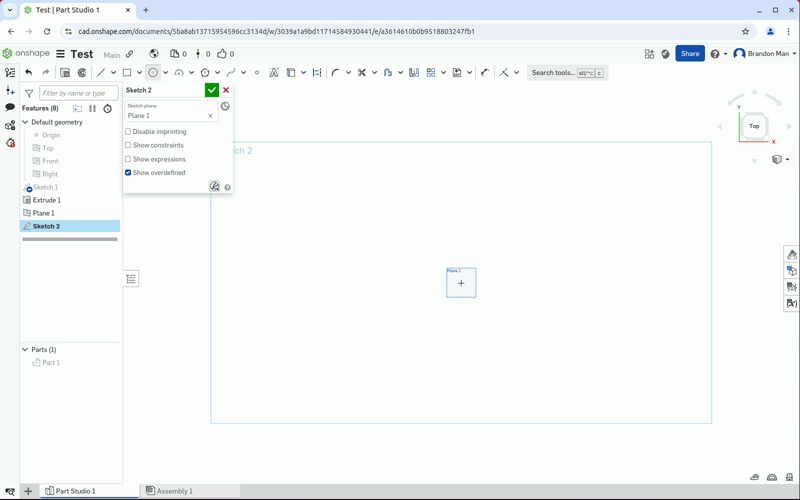
click(461, 282)
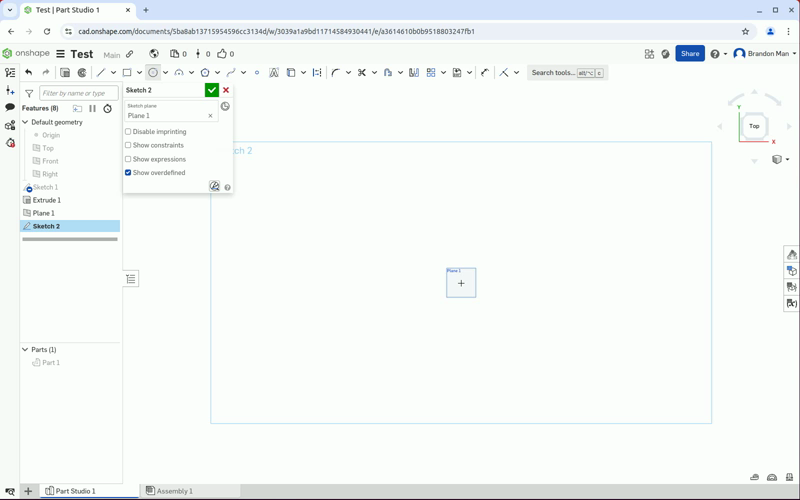
key_up(shift)
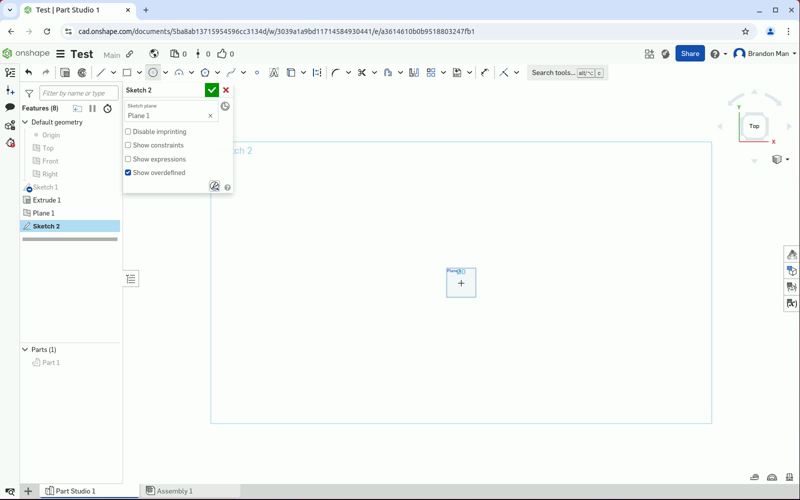
mouse_move(464, 282)
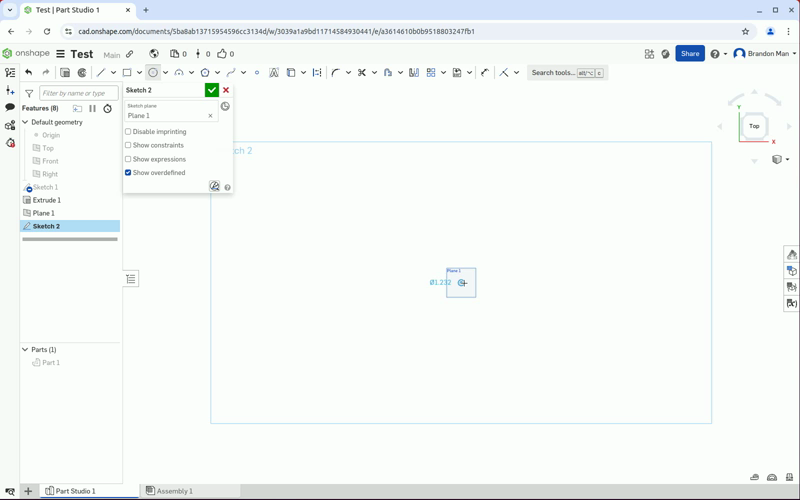
click(464, 282)
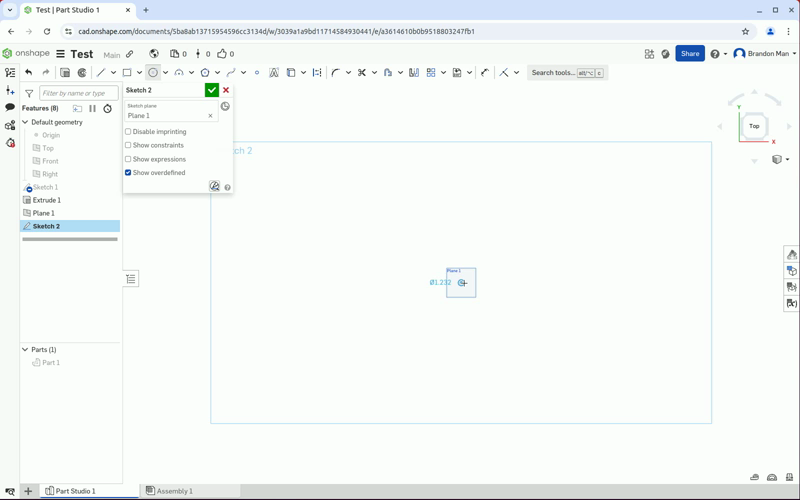
key(esc)
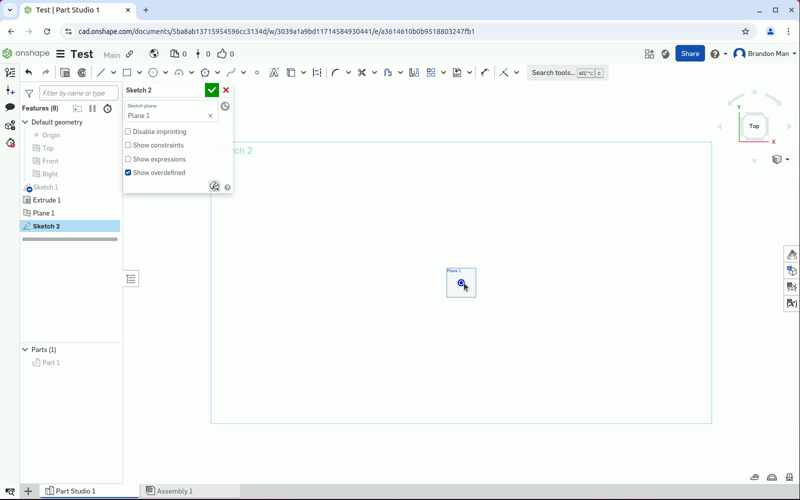
mouse_move(461, 283)
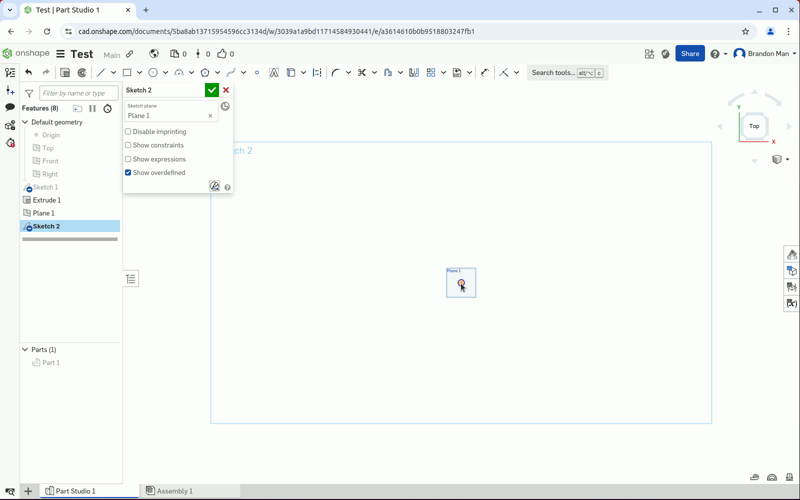
scroll(6)
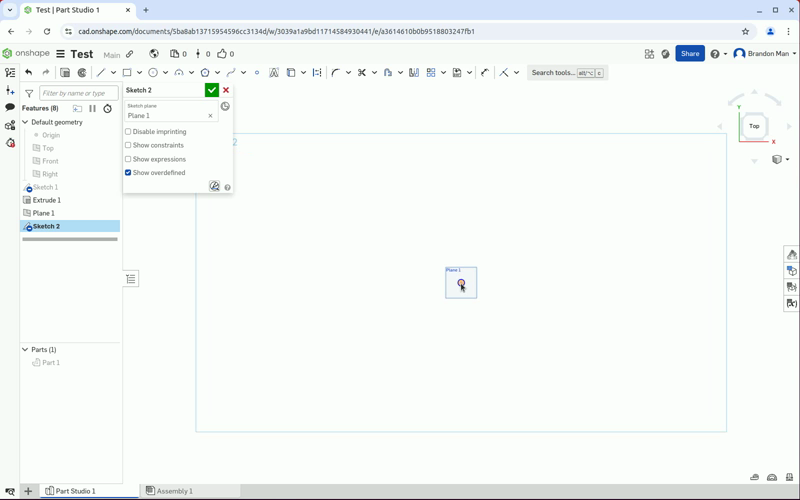
scroll(6)
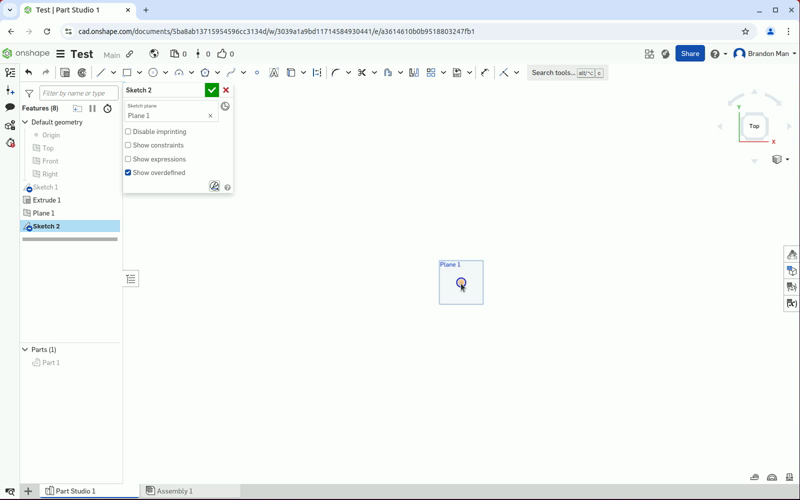
scroll(6)
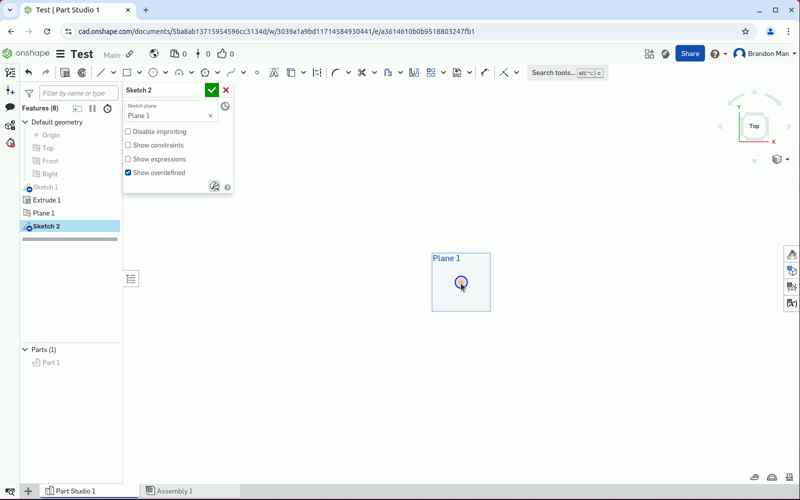
scroll(6)
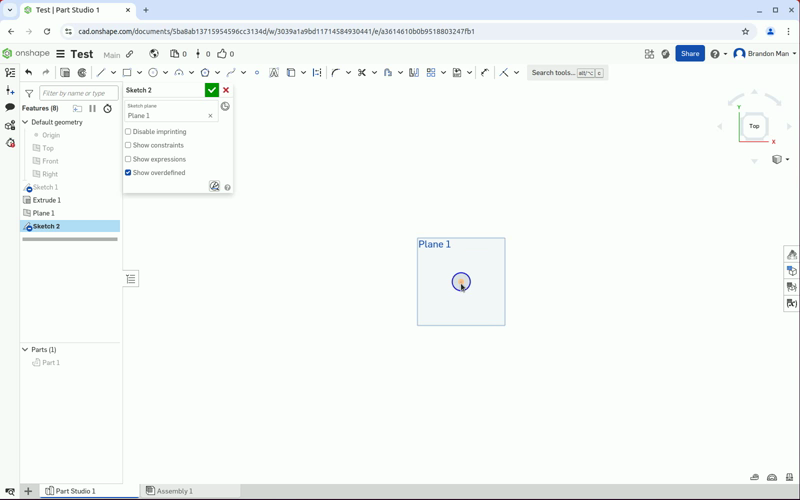
scroll(6)
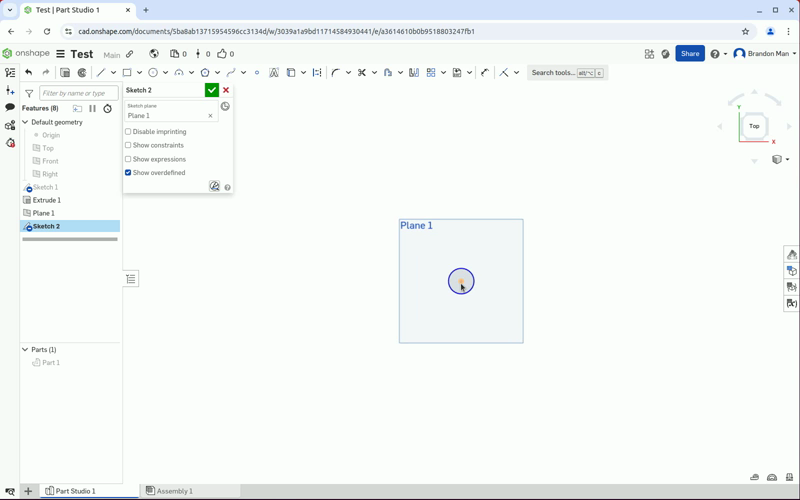
scroll(6)
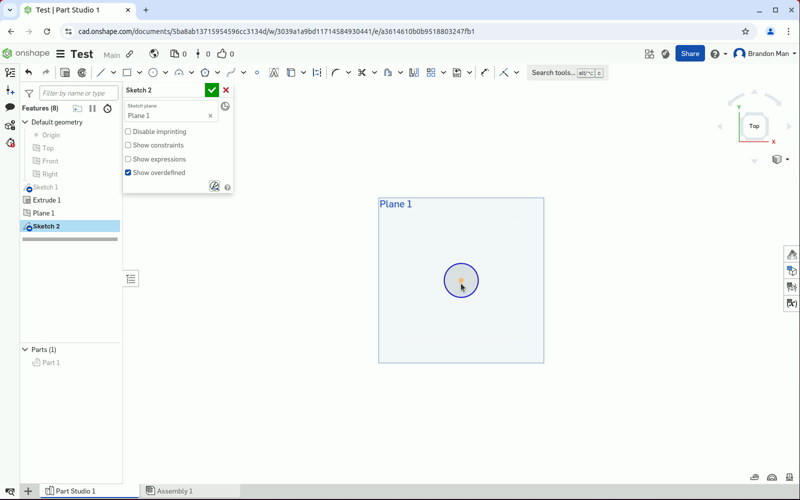
scroll(6)
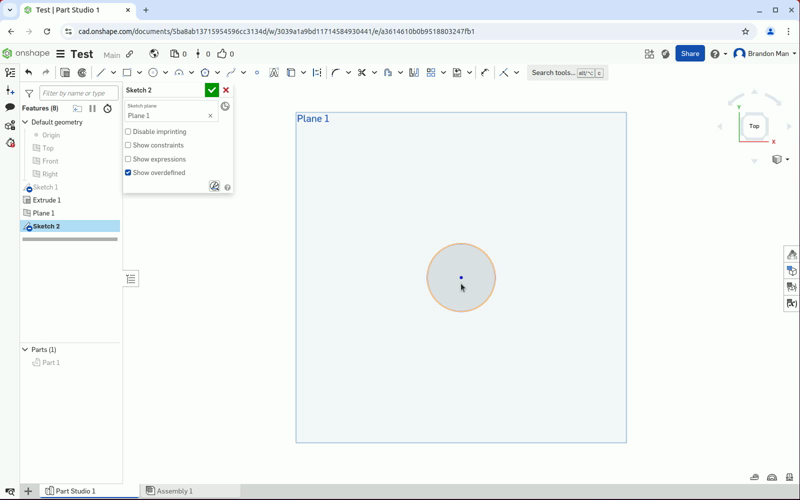
click(461, 283)
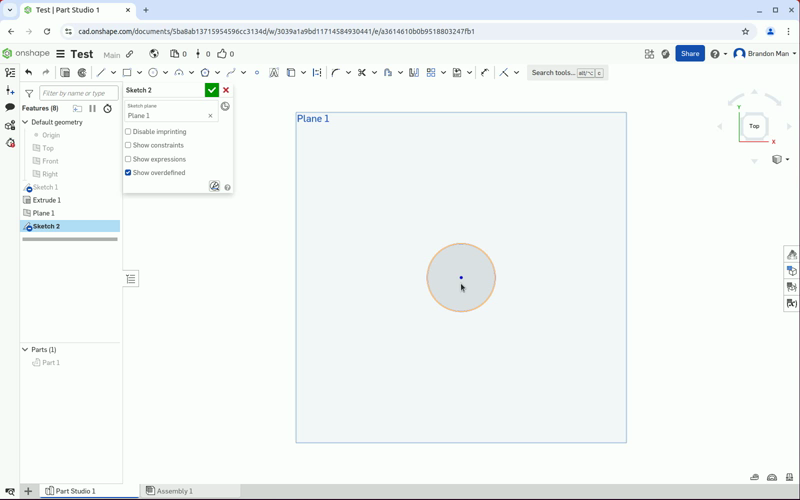
scroll(-6)
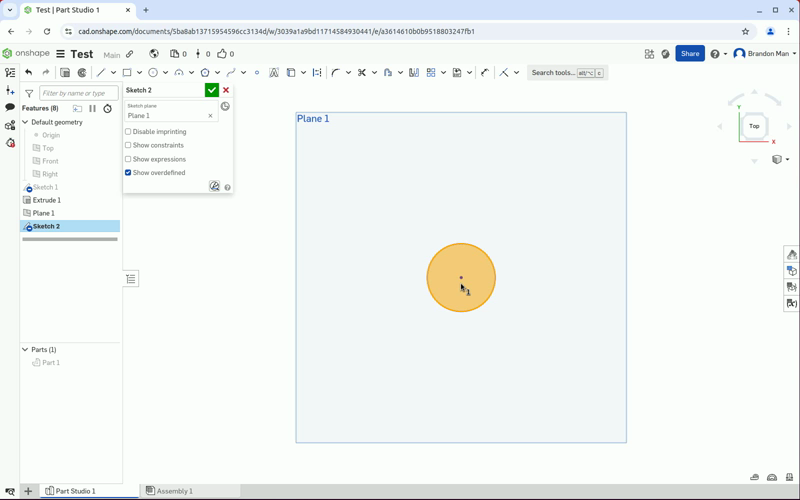
scroll(-6)
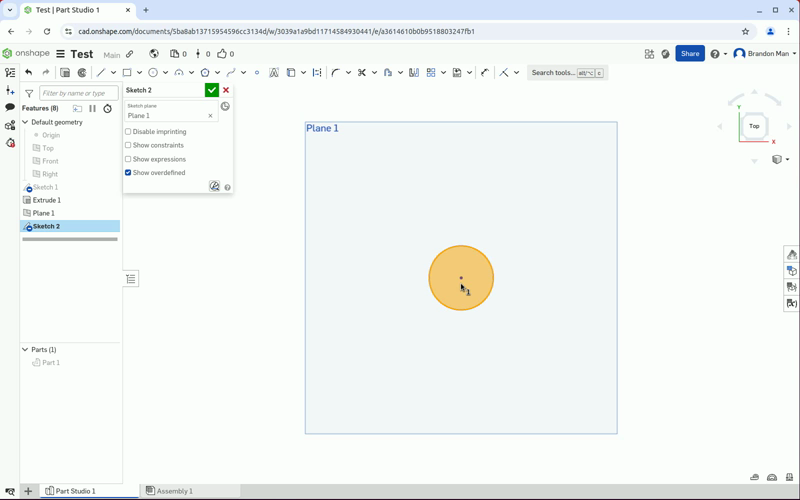
scroll(-6)
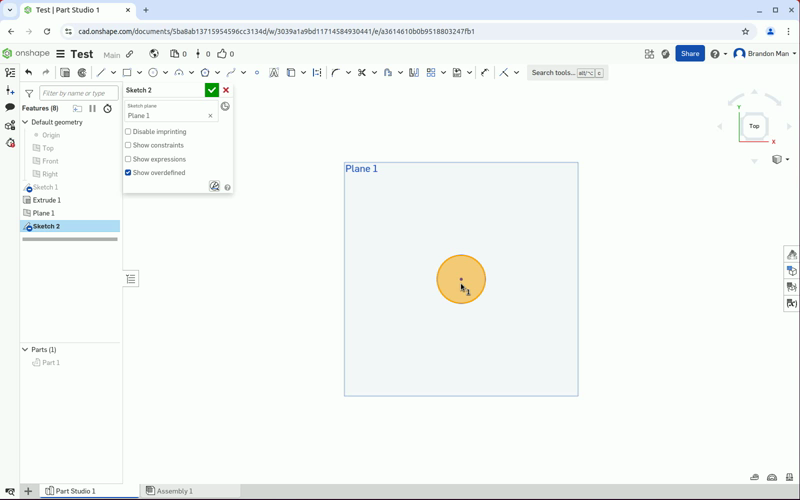
scroll(-6)
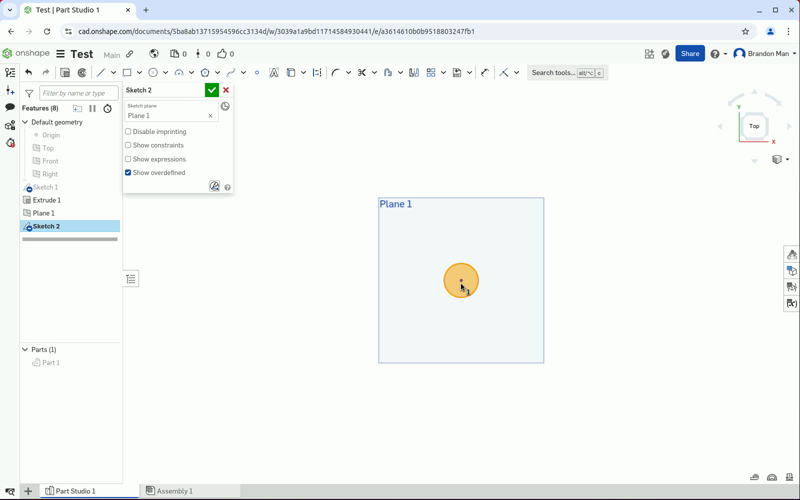
scroll(-6)
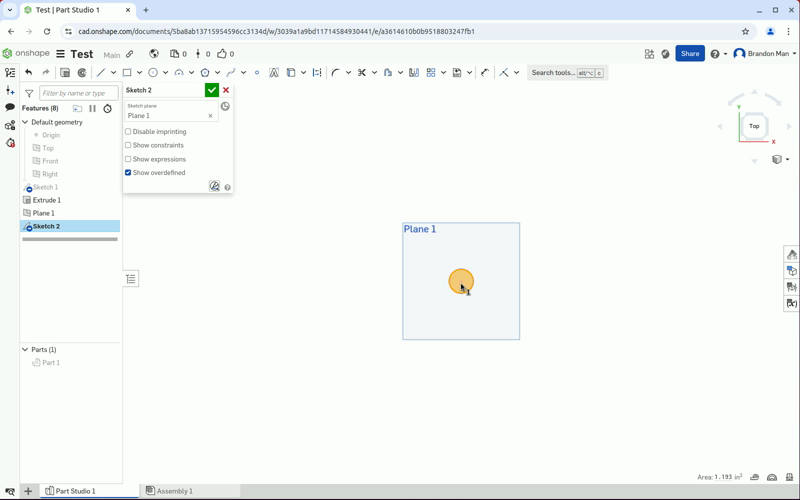
scroll(-6)
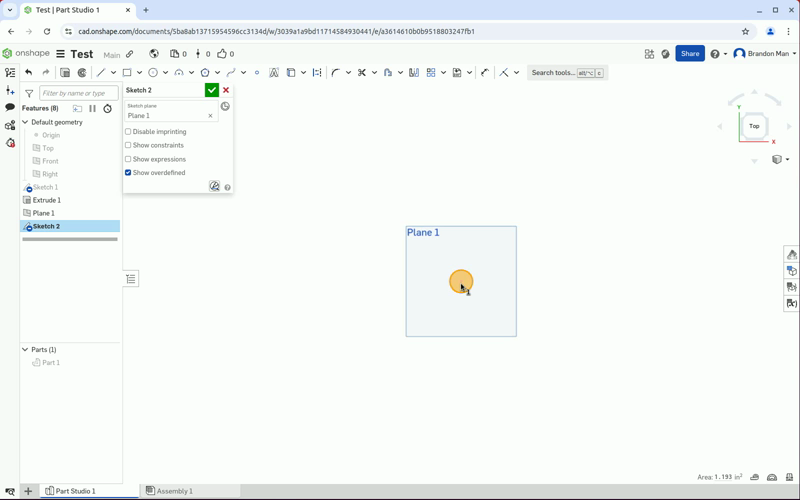
scroll(-6)
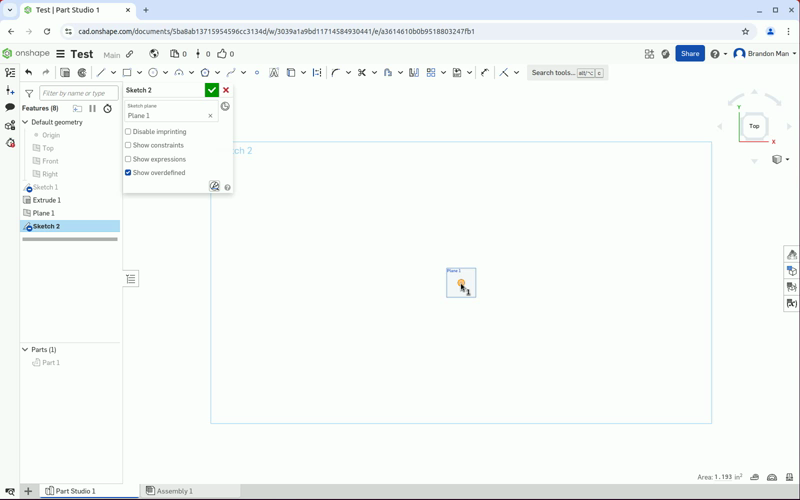
mouse_move(73, 352)
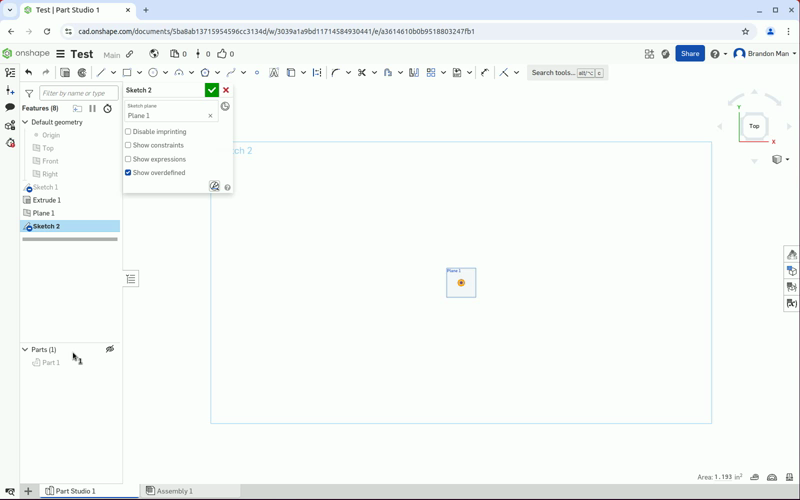
key(shift+y)
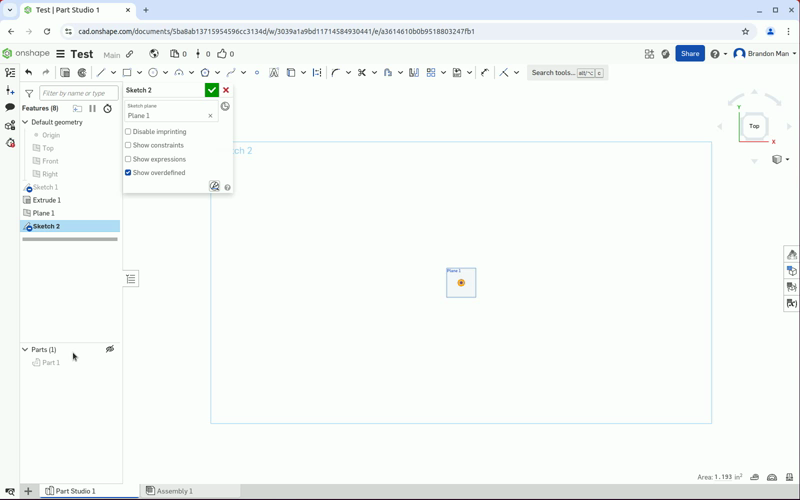
key(shift+e)
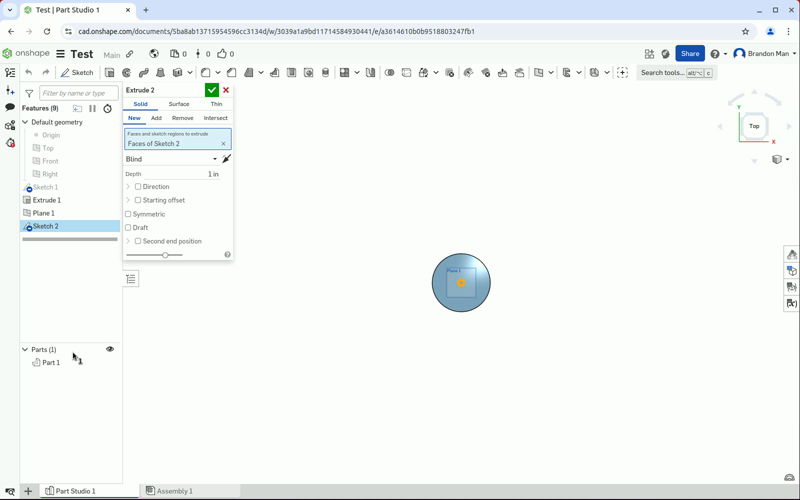
mouse_move(143, 106)
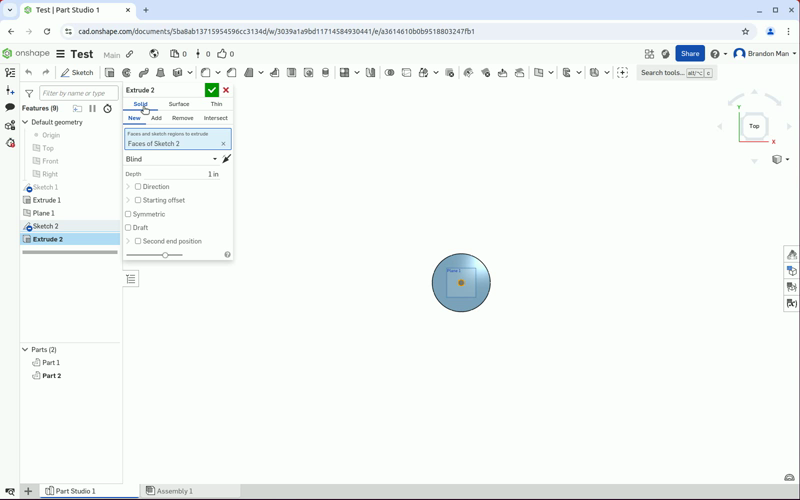
click(143, 106)
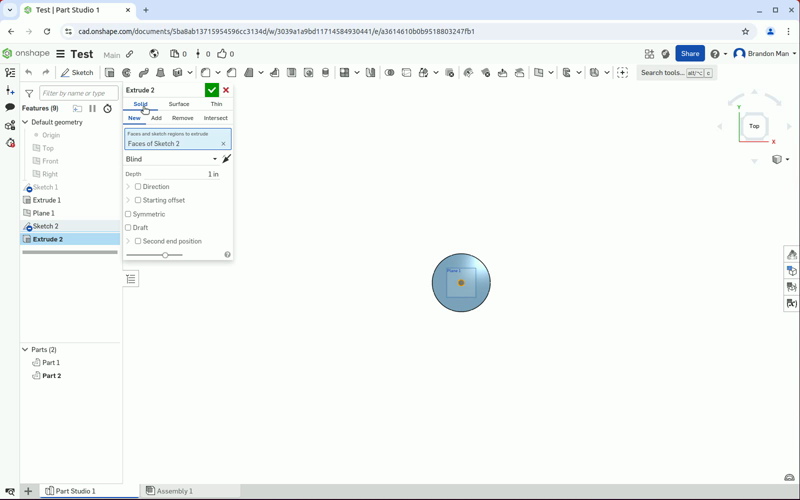
mouse_move(137, 120)
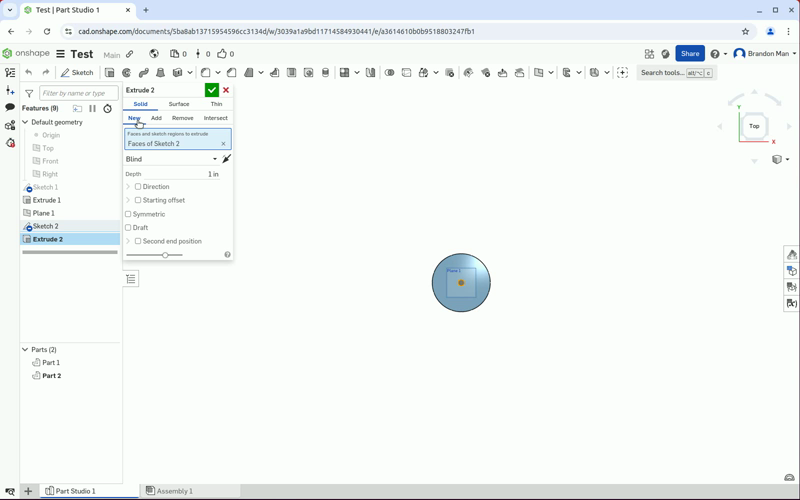
click(137, 120)
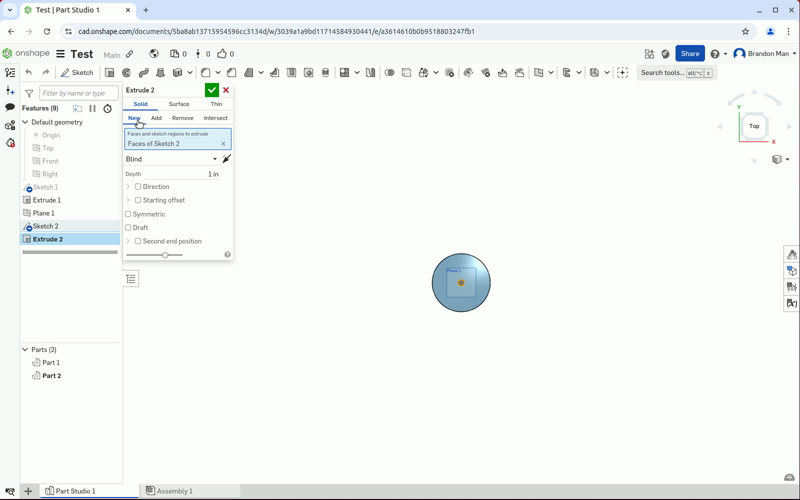
key(tab, 4)
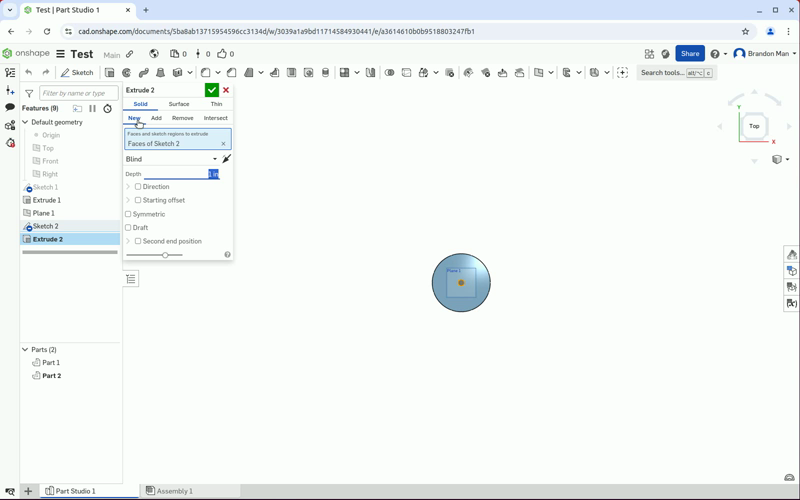
text(8.425)
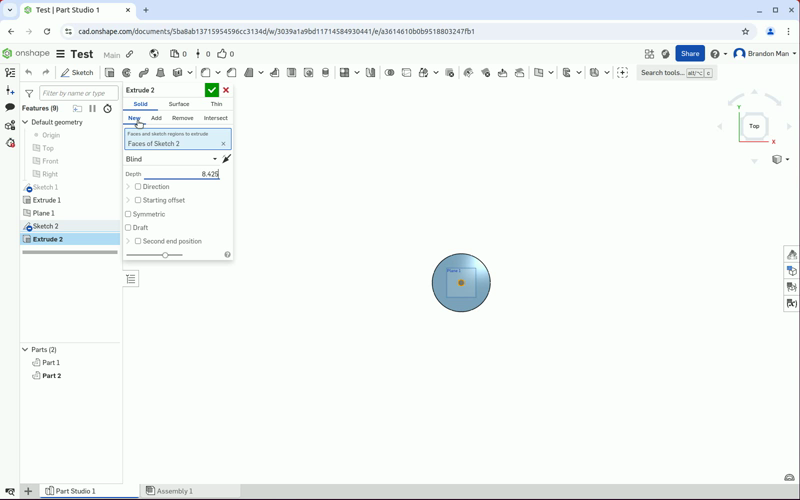
key(enter)
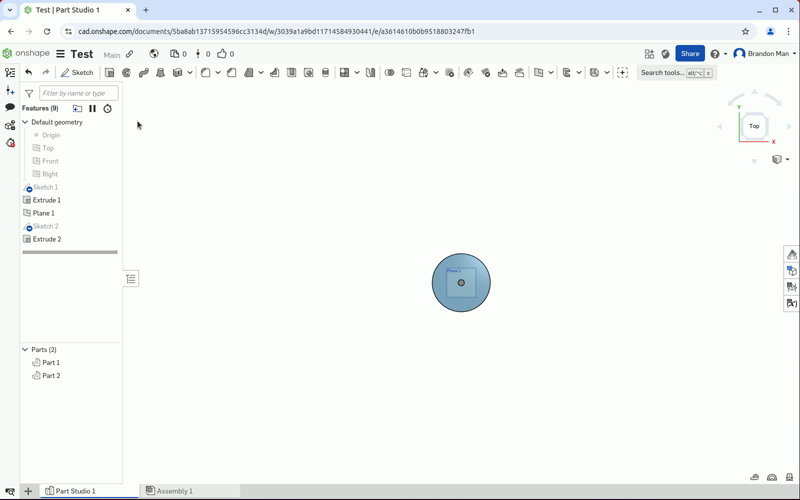
key(shift+h)
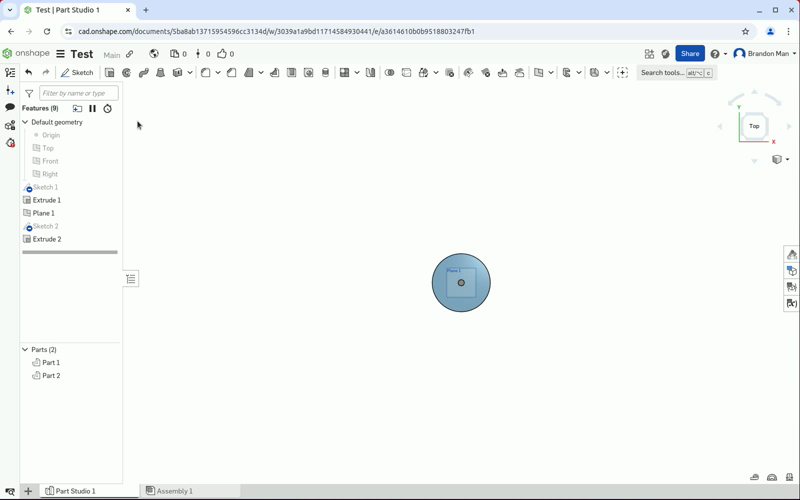
key(shift+h)
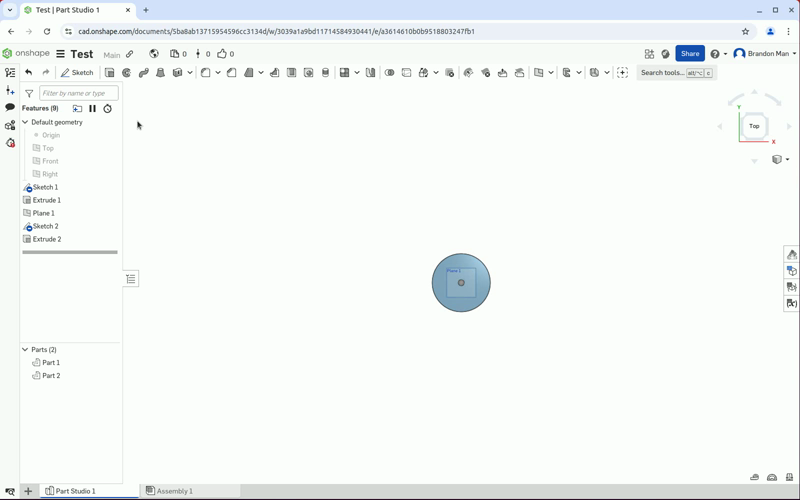
key(shift+7)
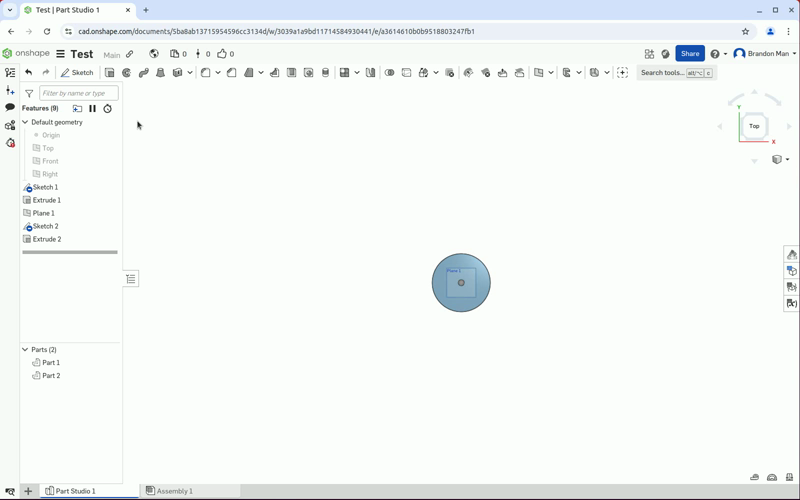
key(up, 3)
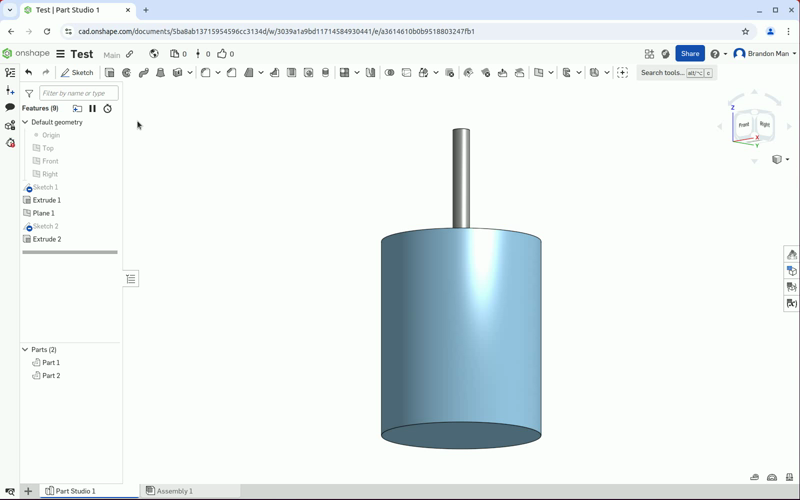
key(left, 3)
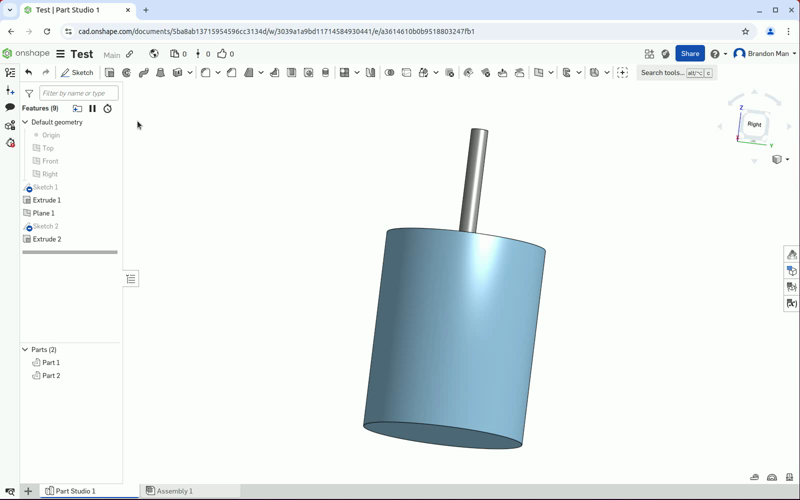
key(right, 3)
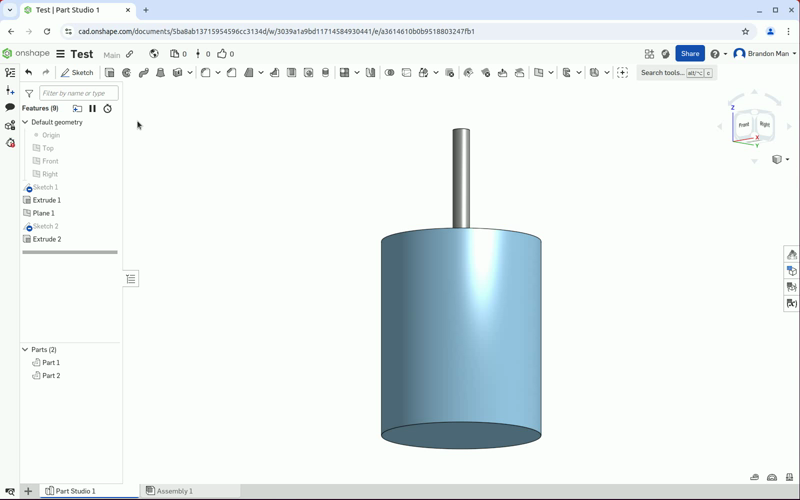
key(down, 3)
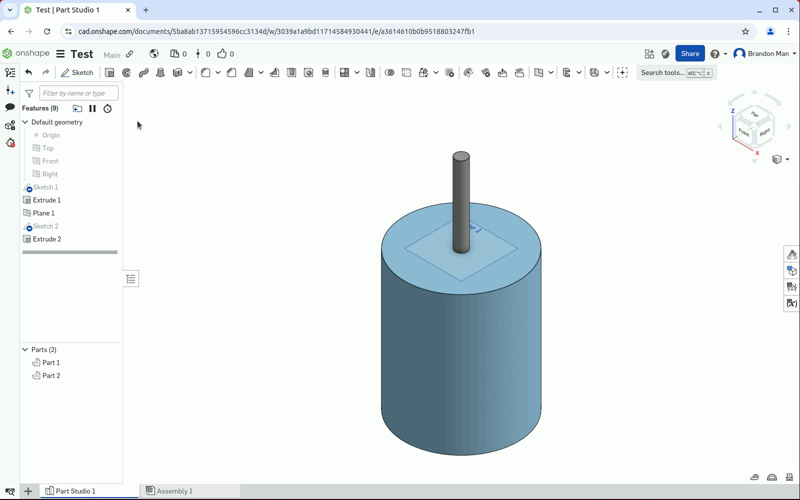
mouse_move(73, 189)
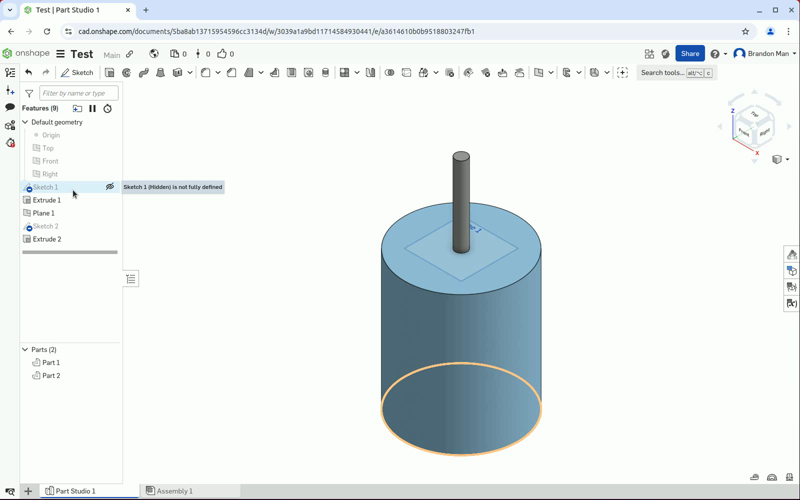
click(73, 189)